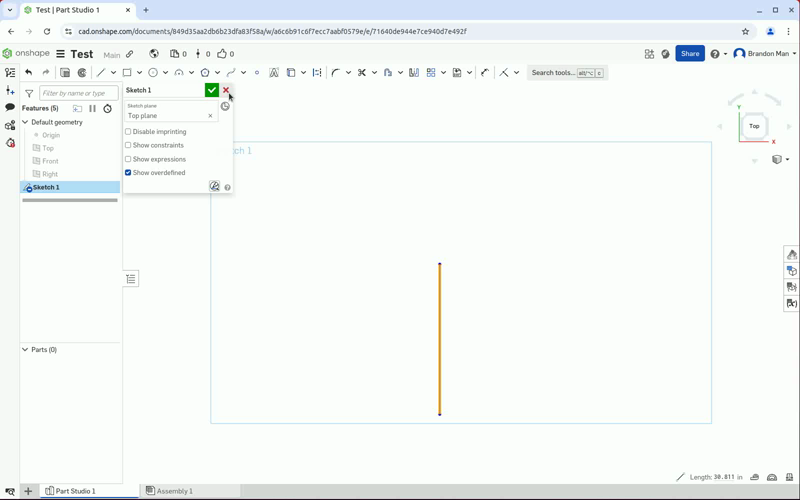
key(shift+h)
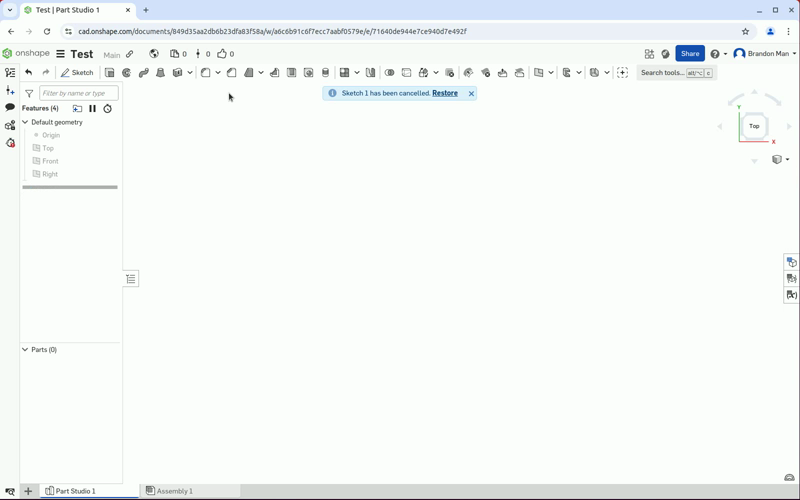
mouse_move(73, 352)
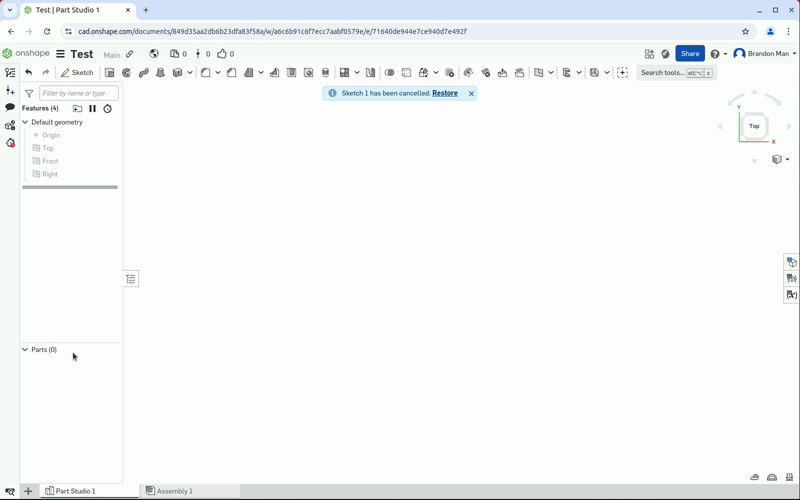
key(y)
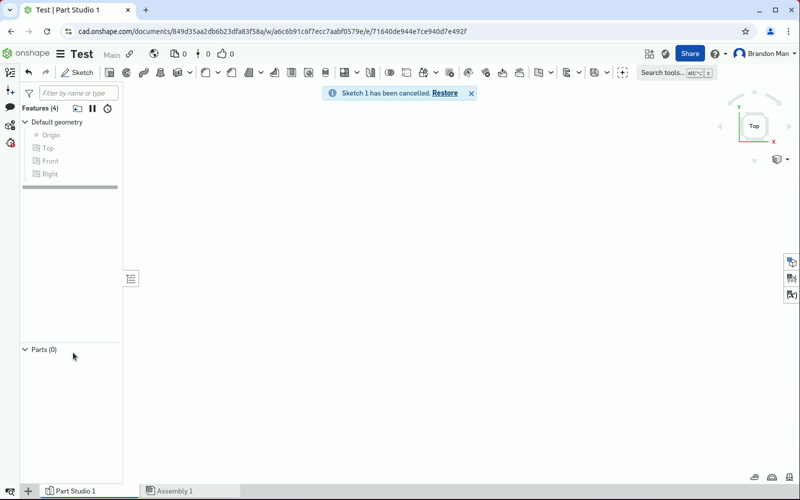
key(shift+p)
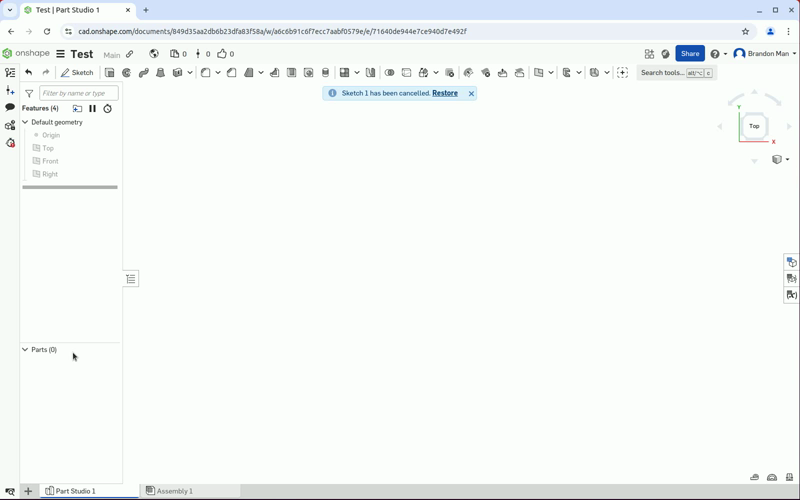
key(space)
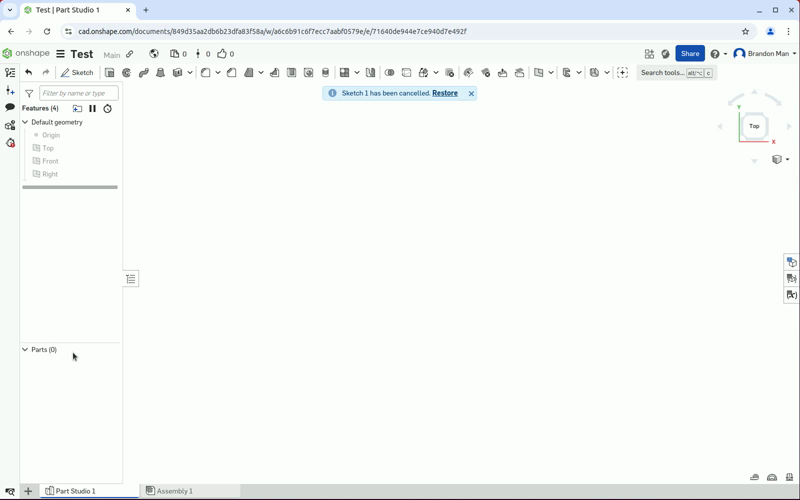
key_down(shift)
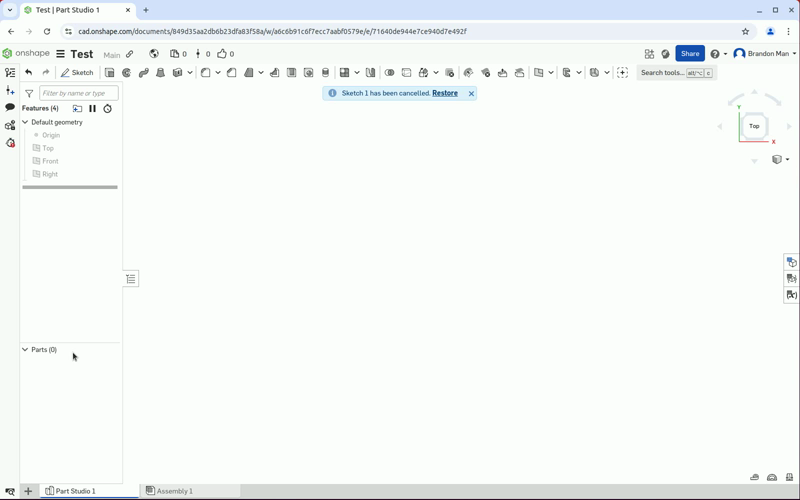
key(up)
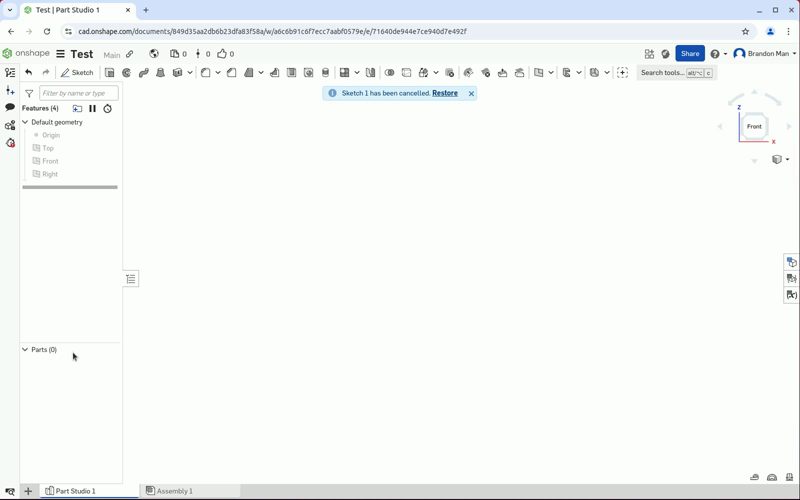
key_up(shift)
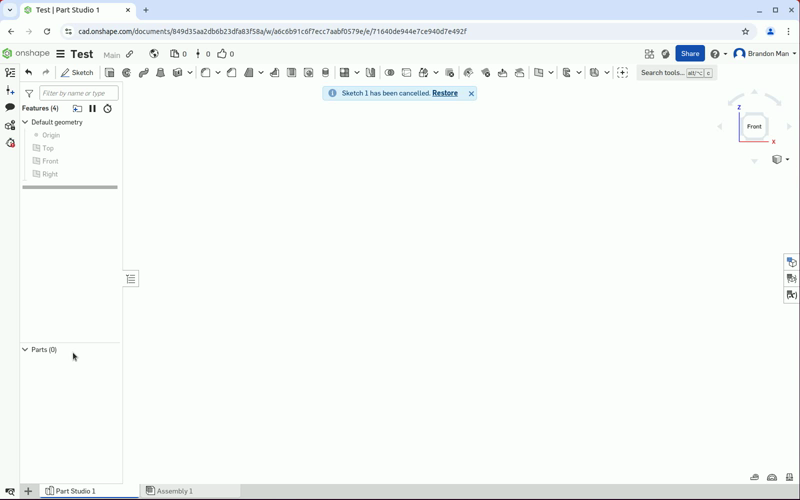
mouse_move(73, 352)
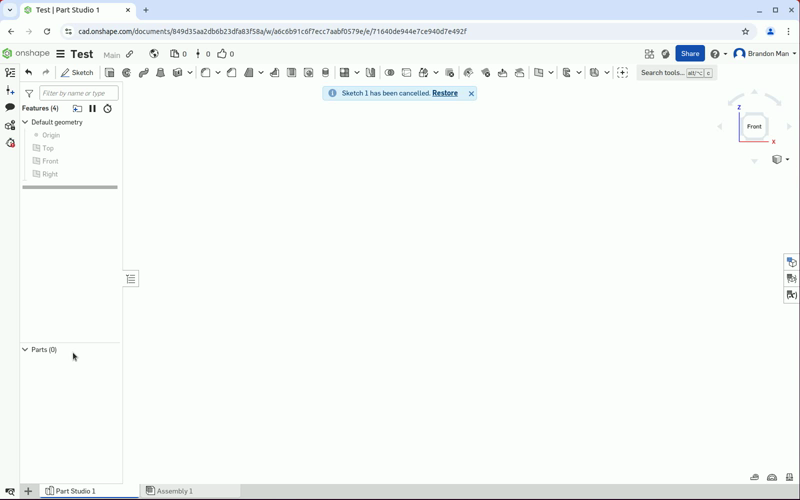
key(shift+y)
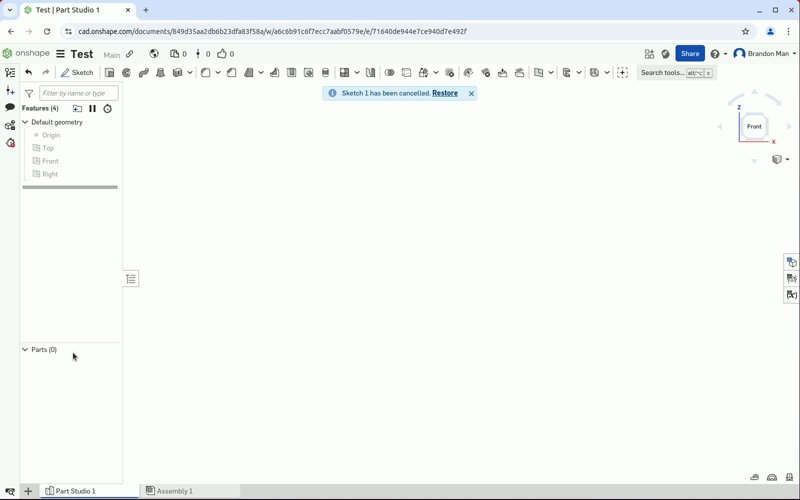
key(shift+s)
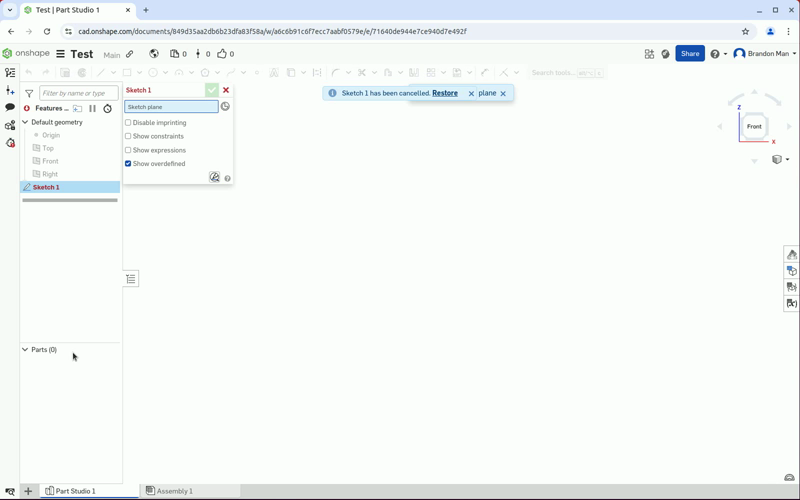
mouse_move(73, 163)
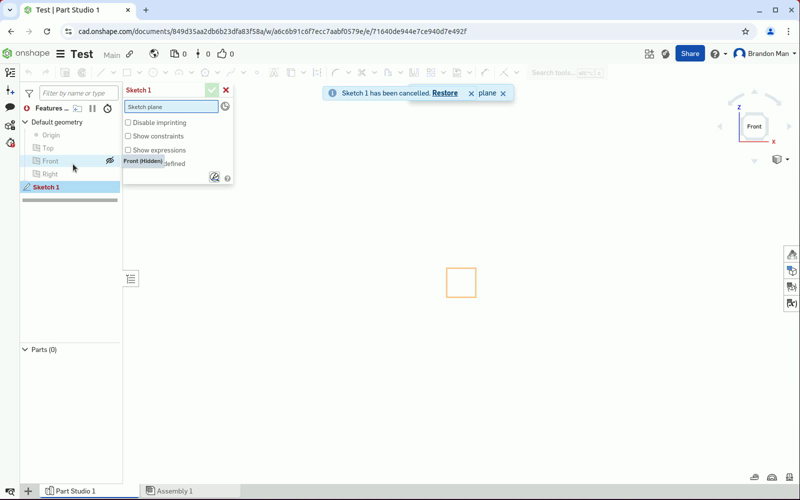
click(73, 163)
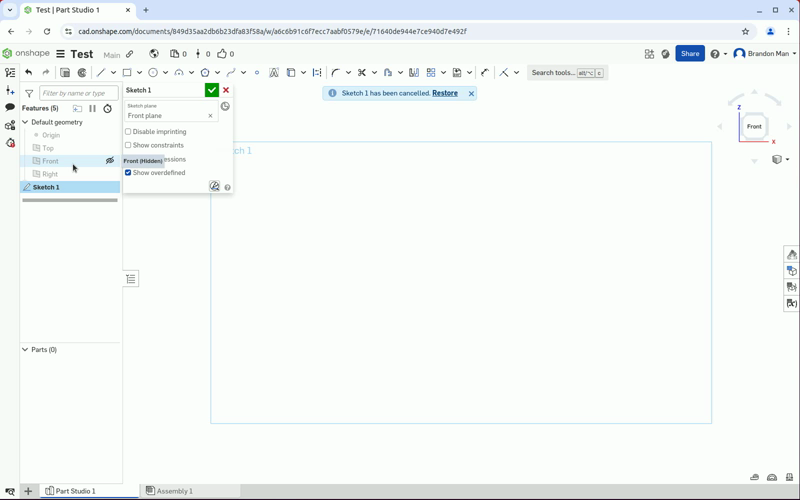
mouse_move(73, 352)
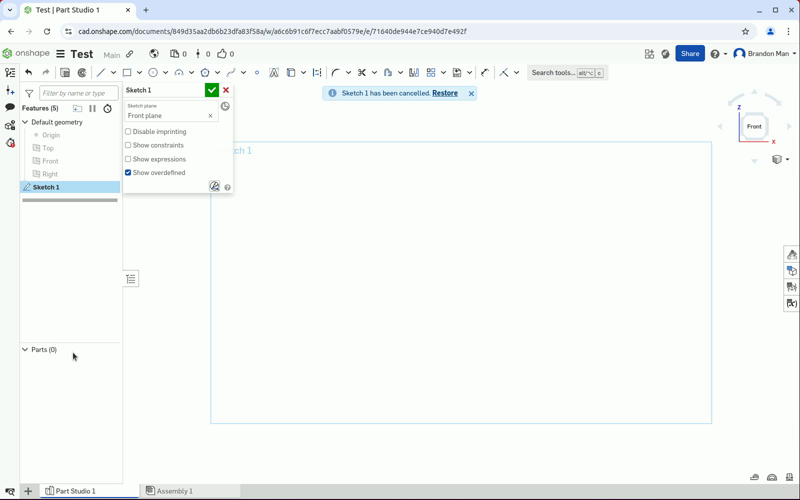
key(y)
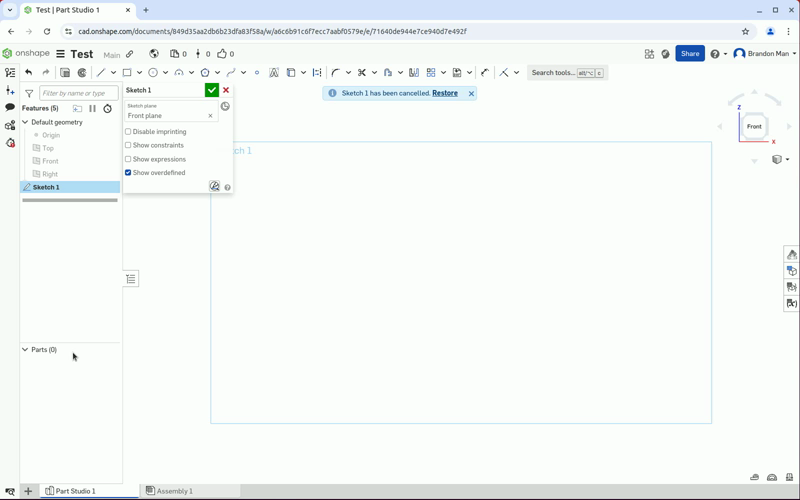
key(c)
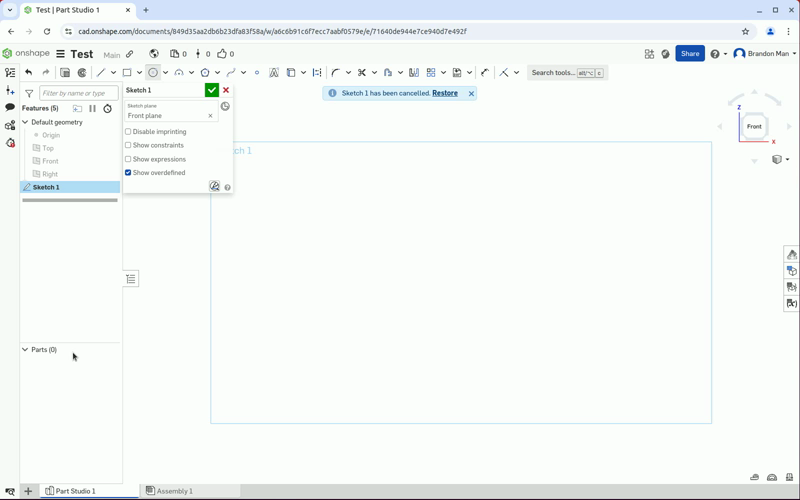
key_down(shift)
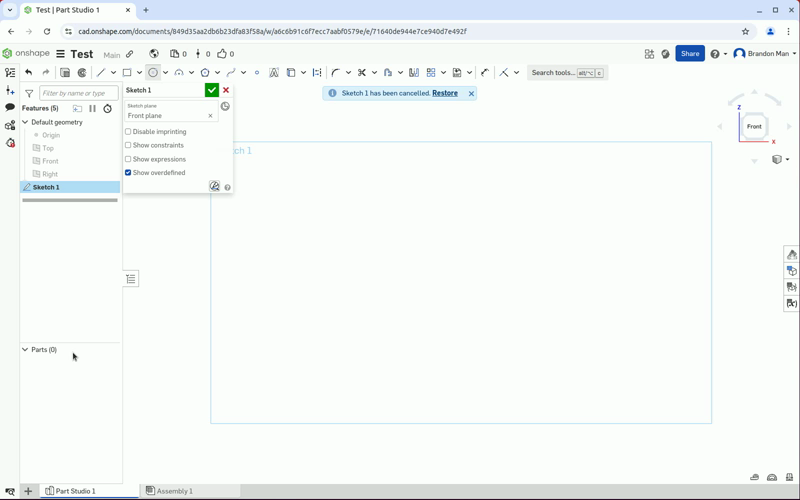
mouse_move(460, 282)
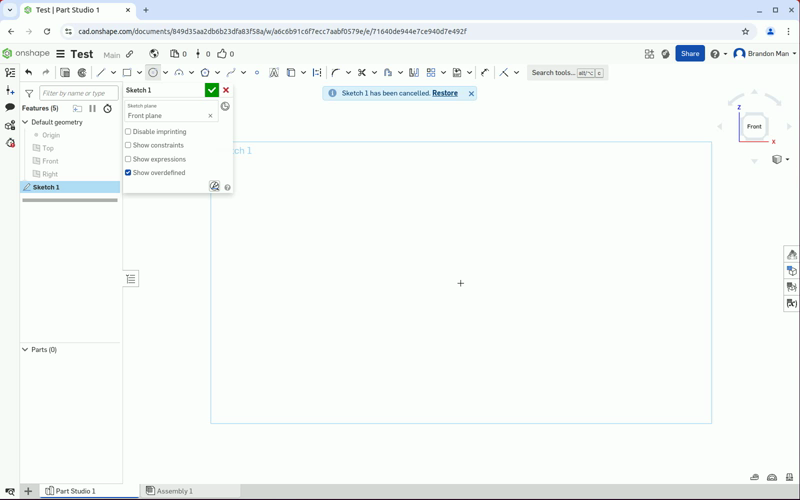
click(460, 282)
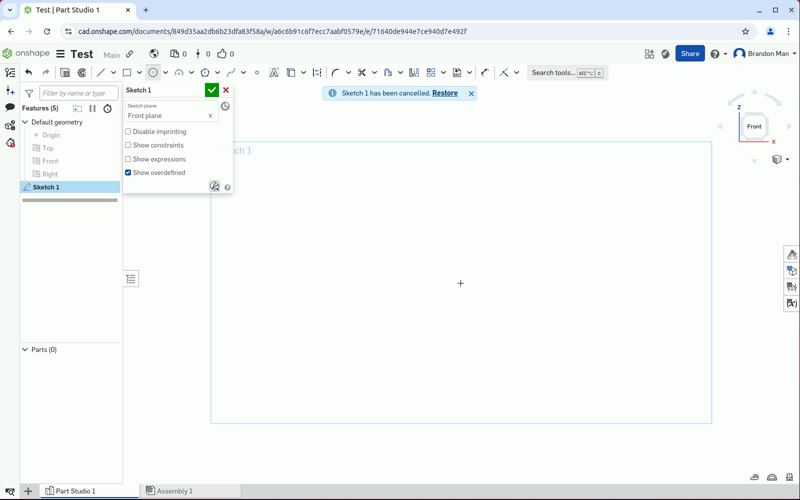
key_up(shift)
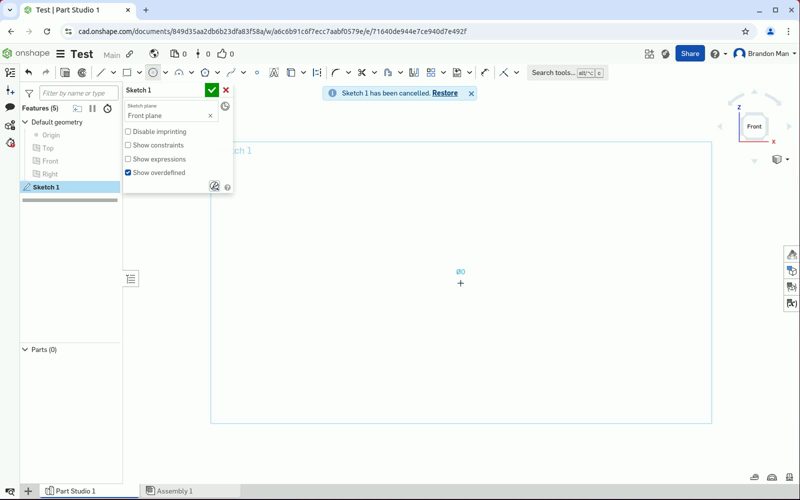
mouse_move(541, 282)
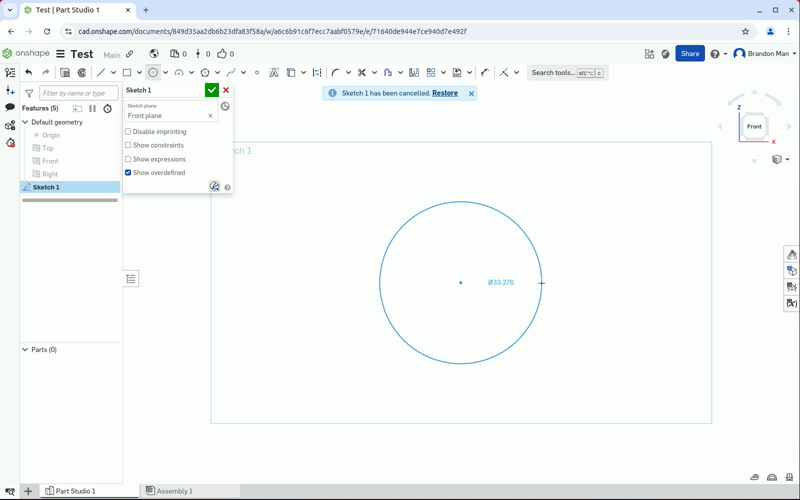
click(541, 282)
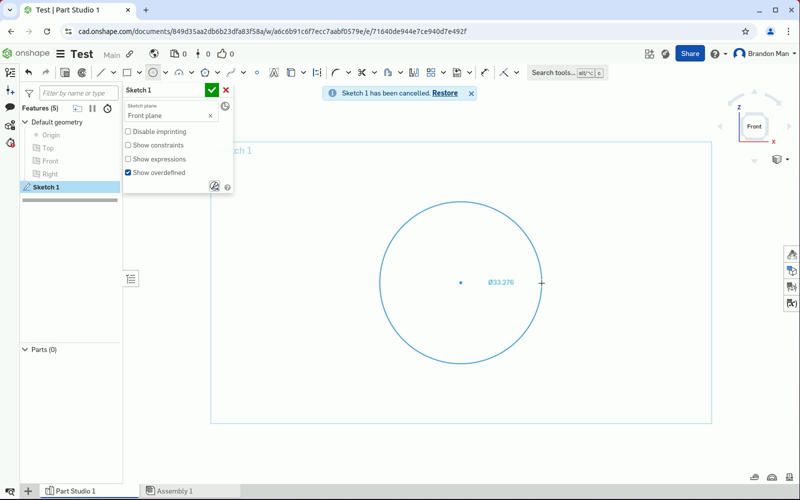
key(esc)
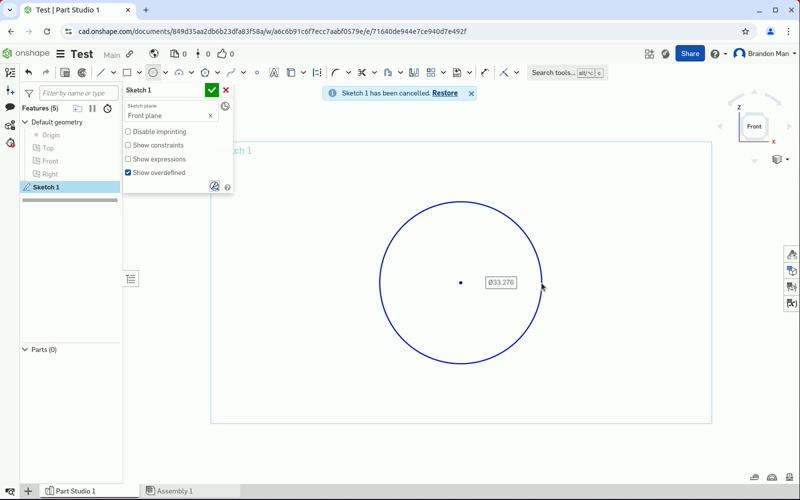
mouse_move(417, 254)
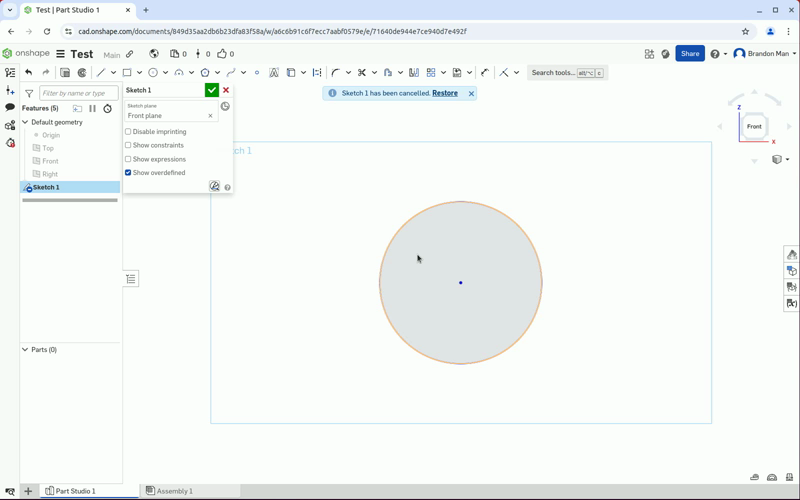
click(417, 254)
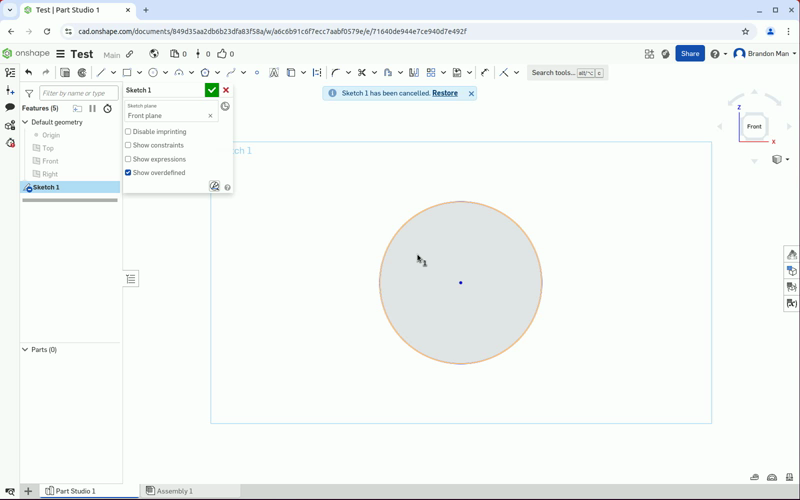
mouse_move(73, 352)
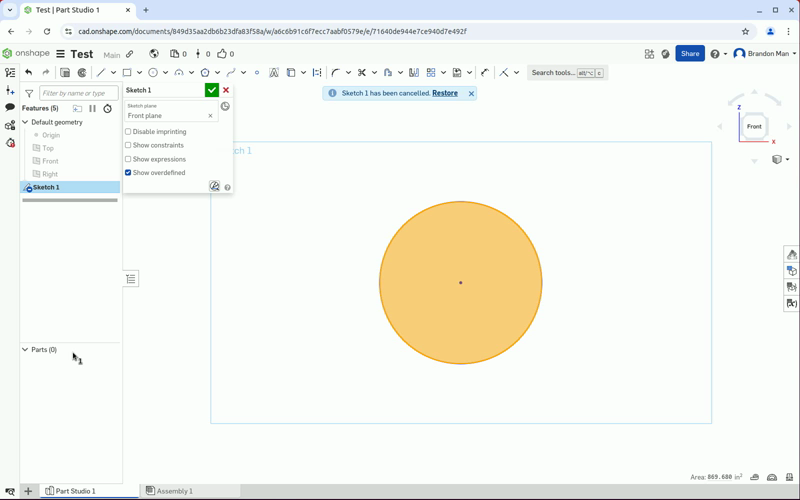
key(shift+y)
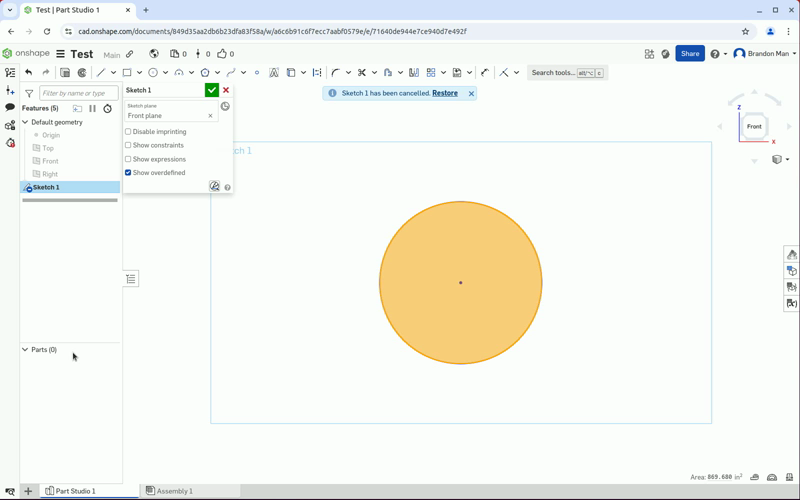
key(shift+e)
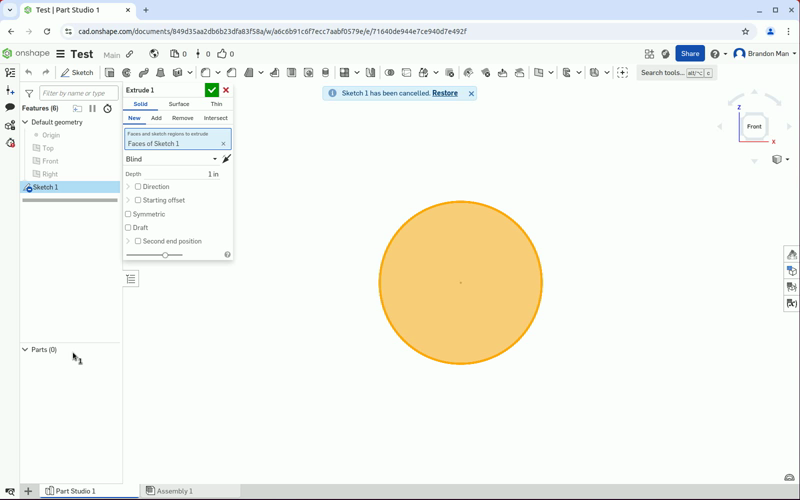
mouse_move(143, 106)
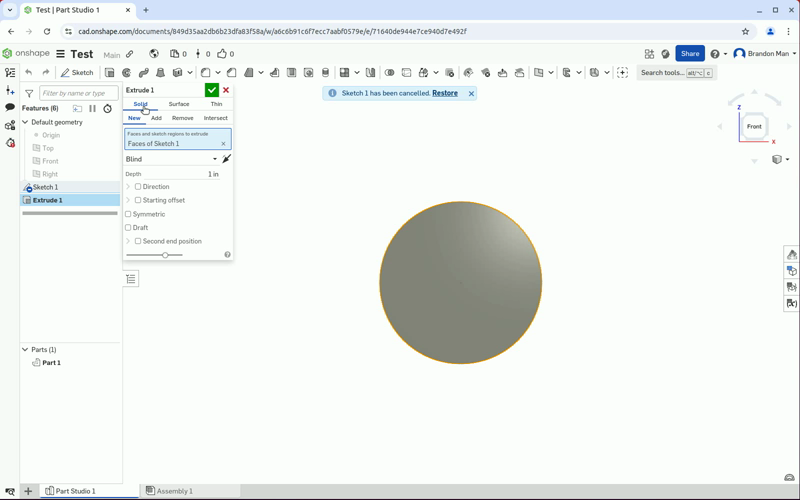
click(143, 106)
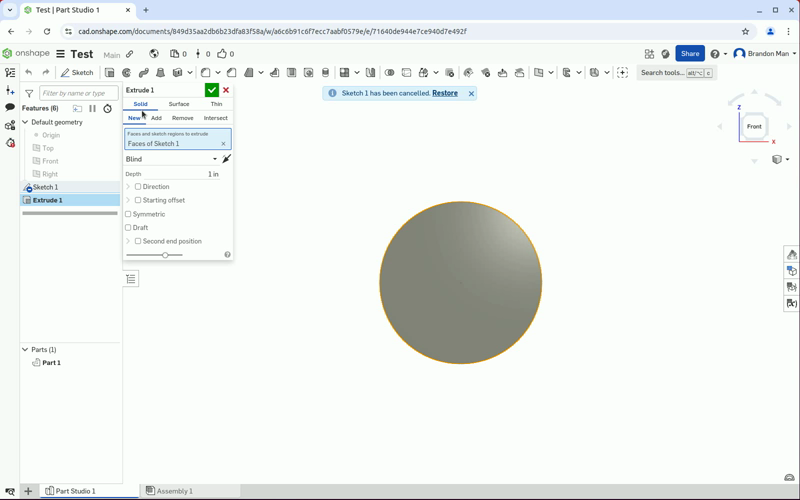
mouse_move(137, 120)
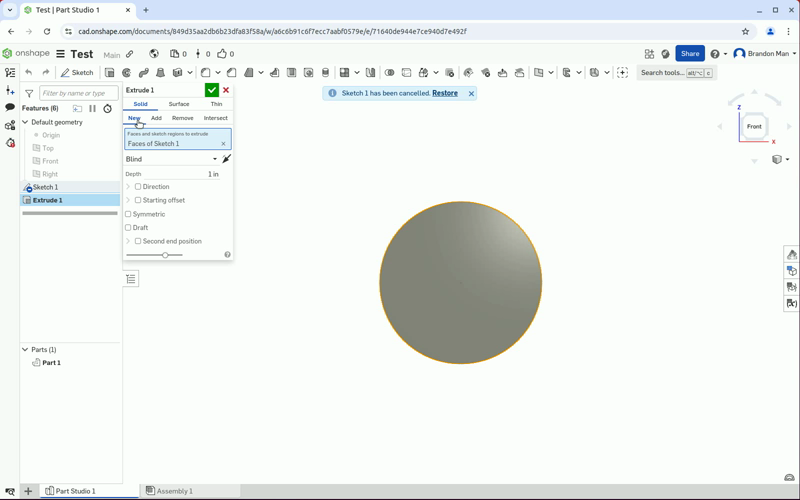
click(137, 120)
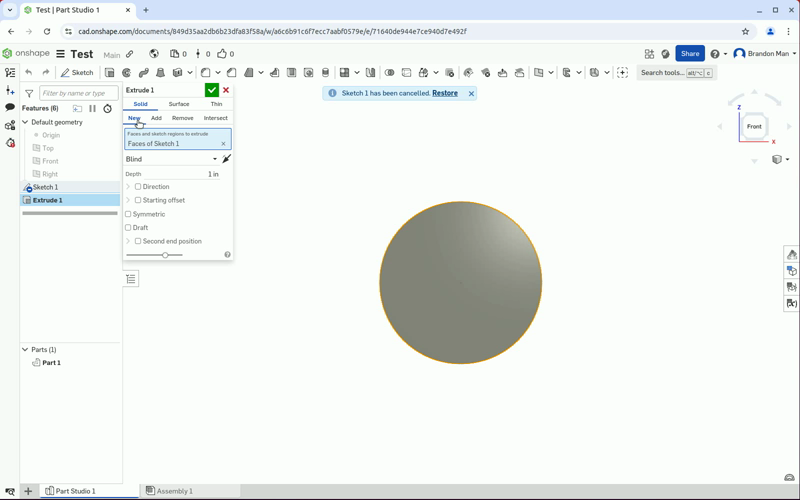
key(tab, 4)
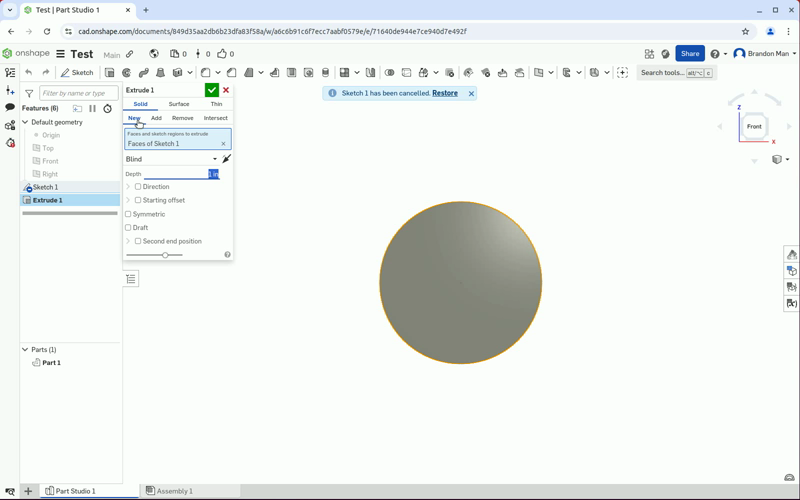
text(13.239)
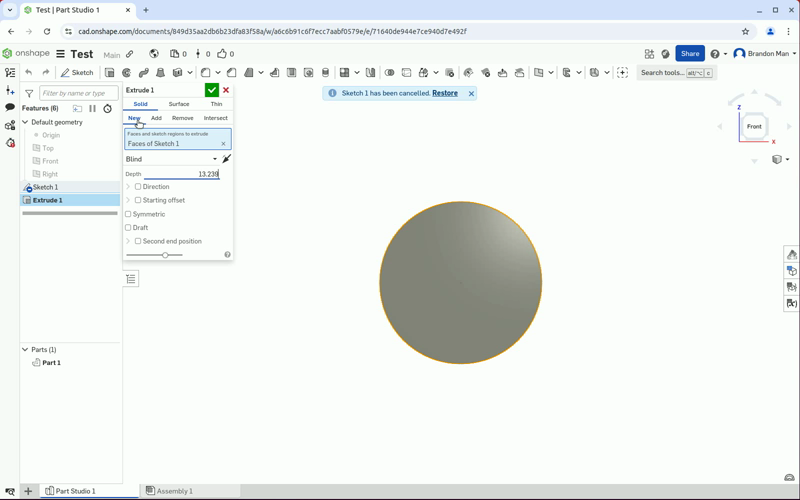
key(enter)
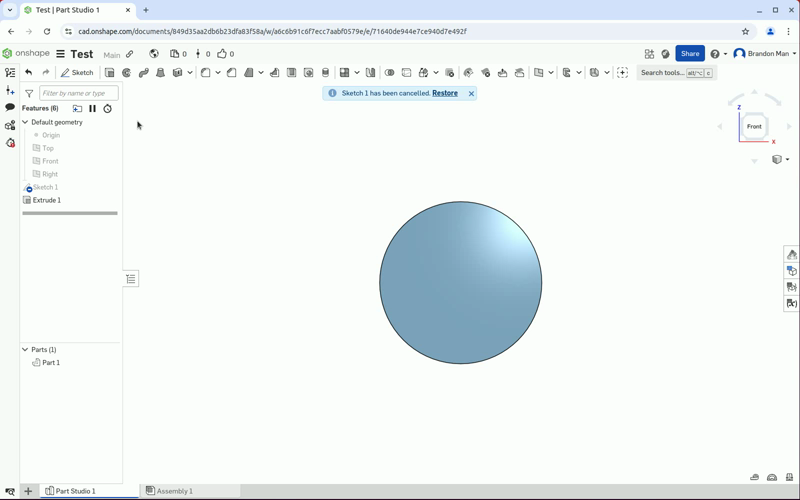
key(shift+h)
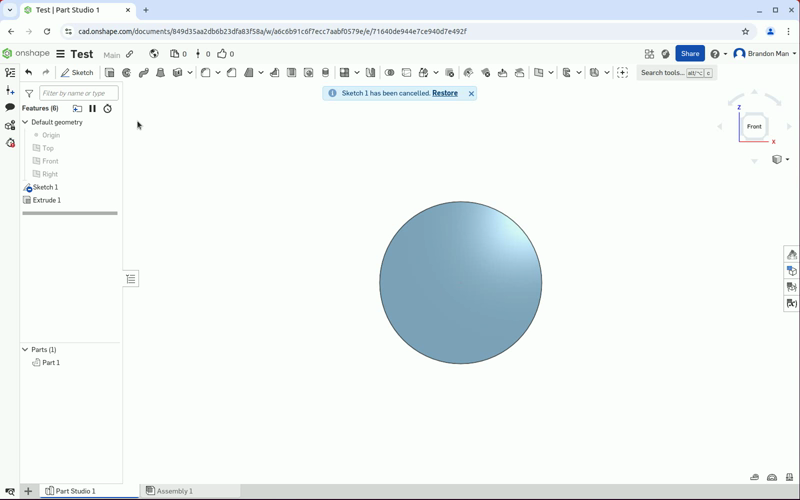
key(shift+h)
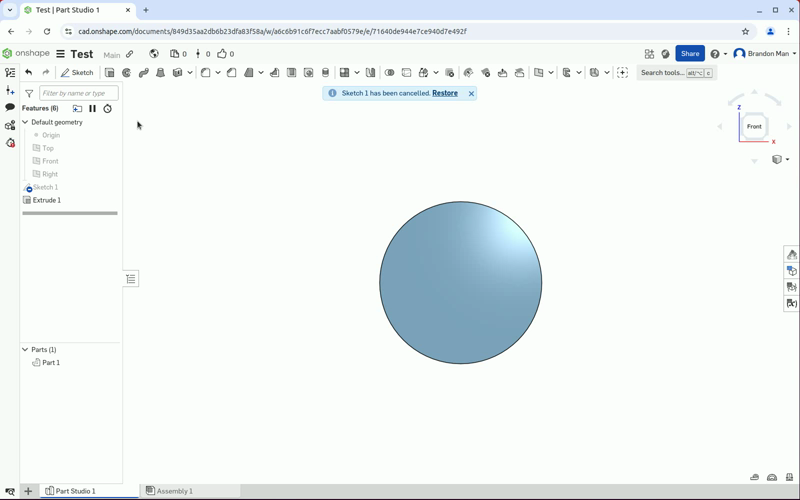
mouse_move(73, 189)
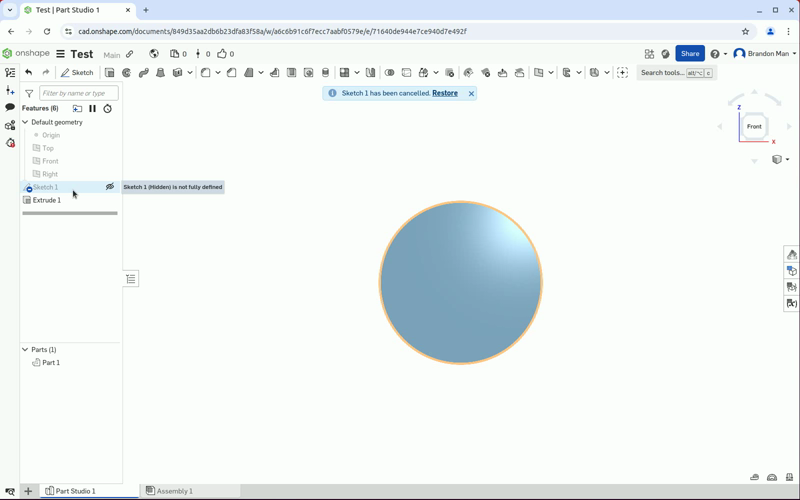
click(73, 189)
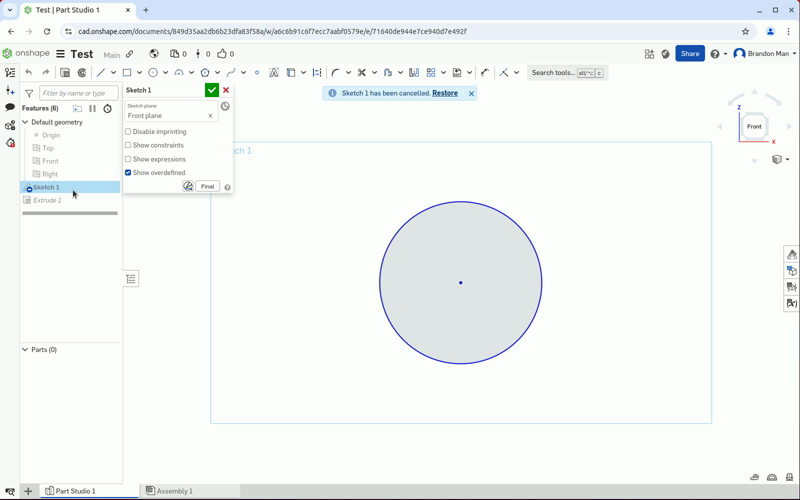
mouse_move(229, 92)
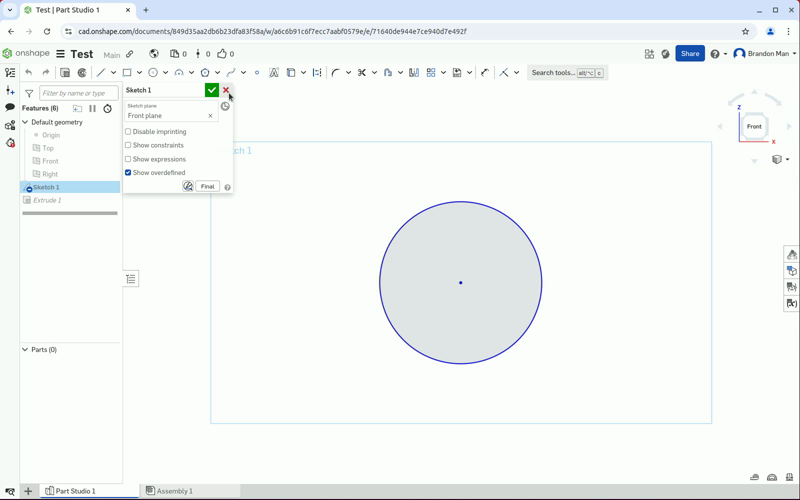
click(229, 92)
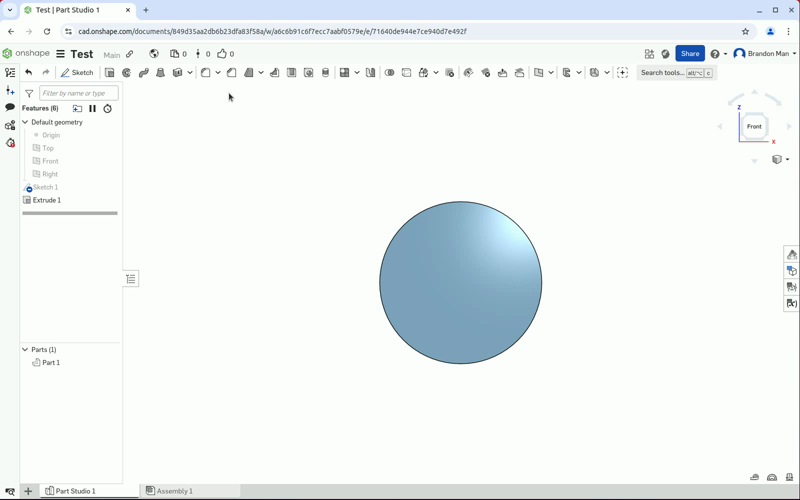
mouse_move(541, 75)
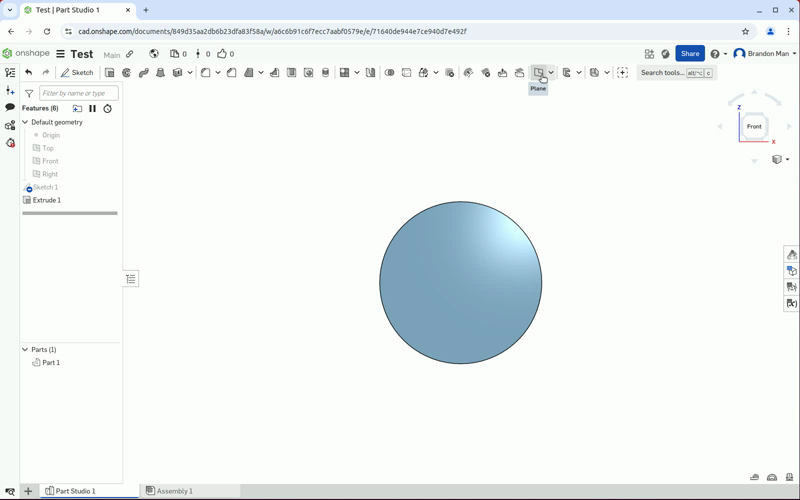
click(541, 75)
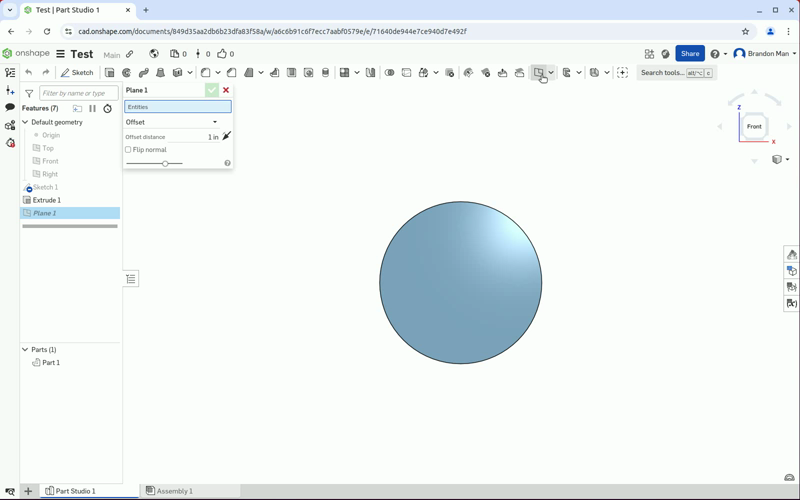
mouse_move(73, 163)
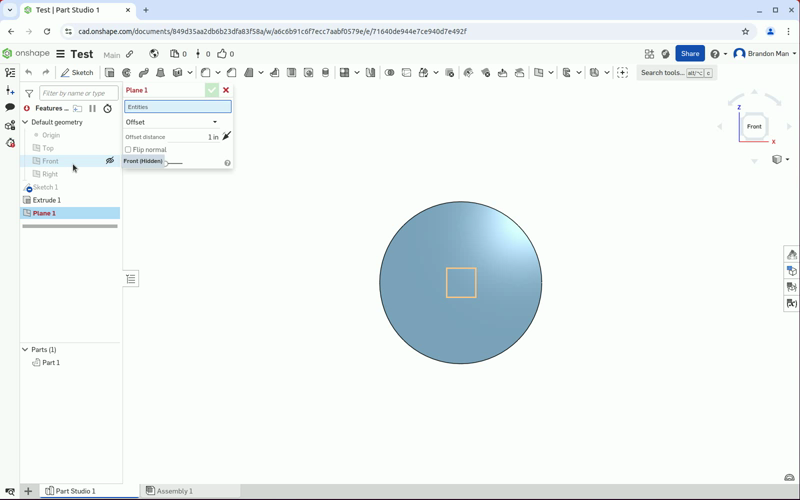
click(73, 163)
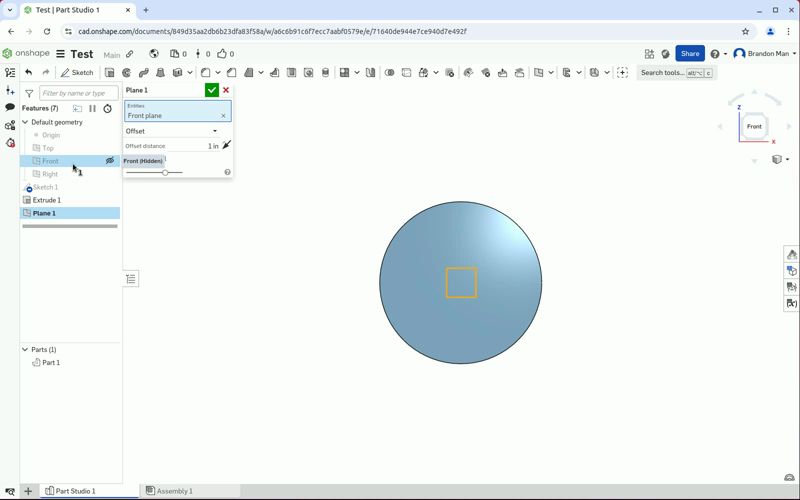
key(tab, 2)
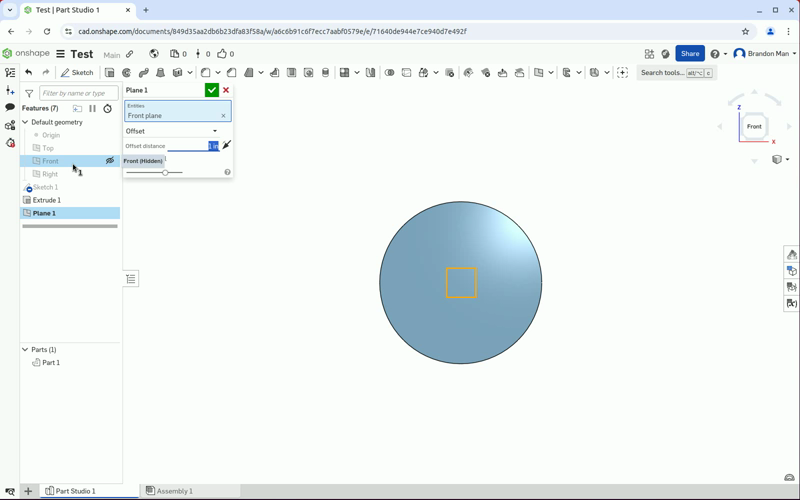
text(13.249)
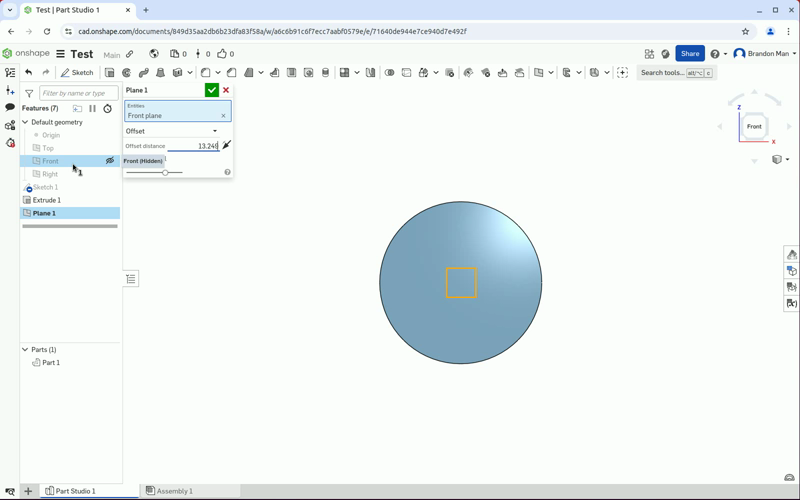
key(enter, 2)
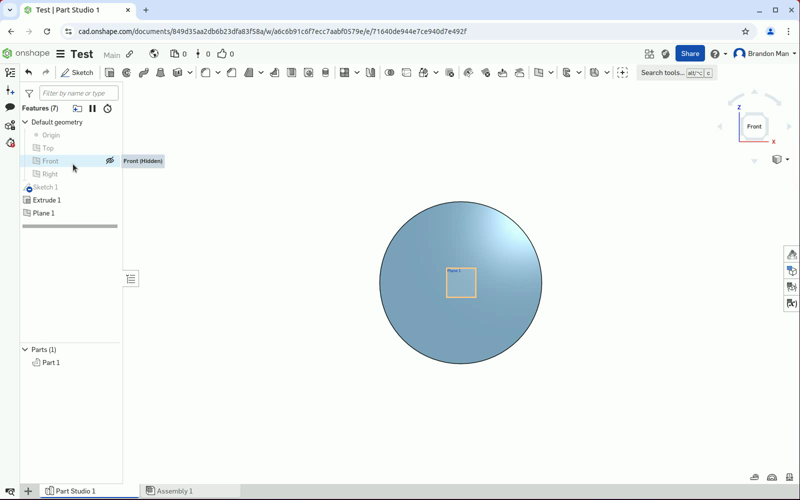
key(shift+s)
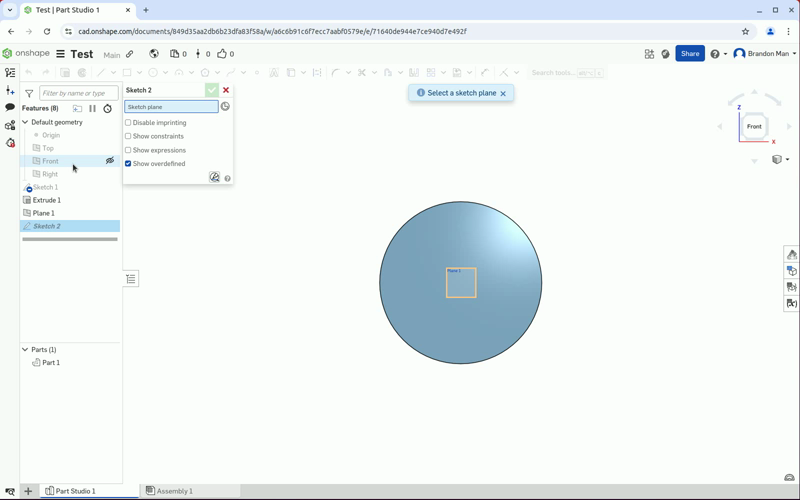
mouse_move(73, 215)
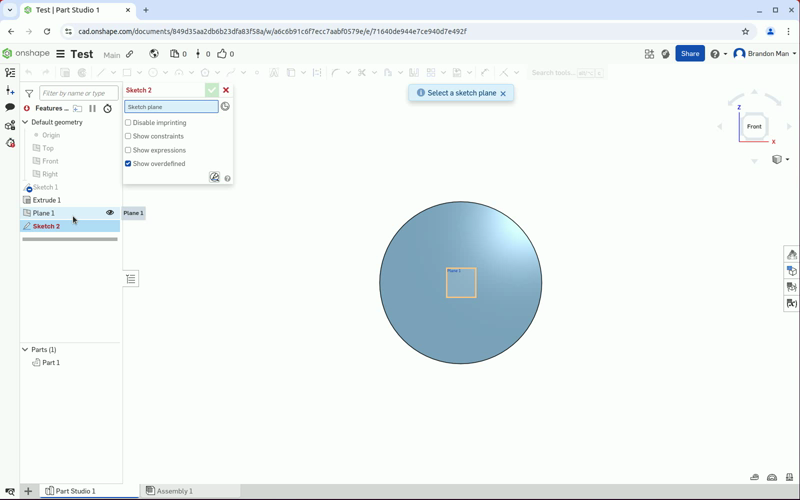
click(73, 215)
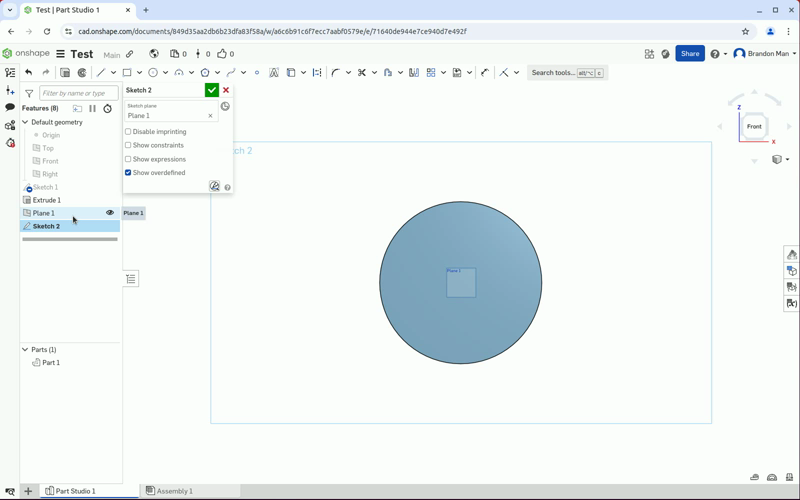
mouse_move(73, 352)
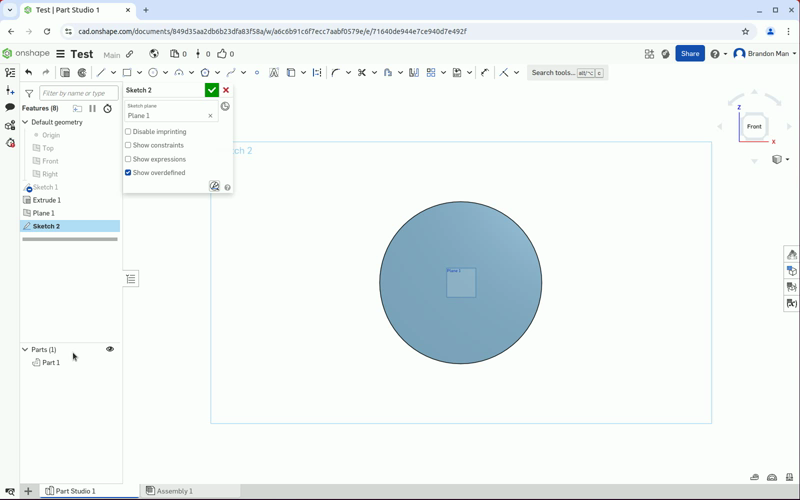
key(y)
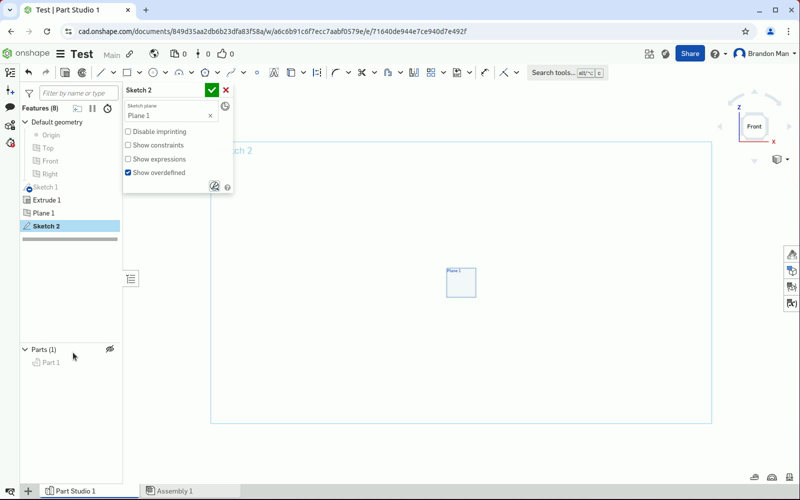
key(c)
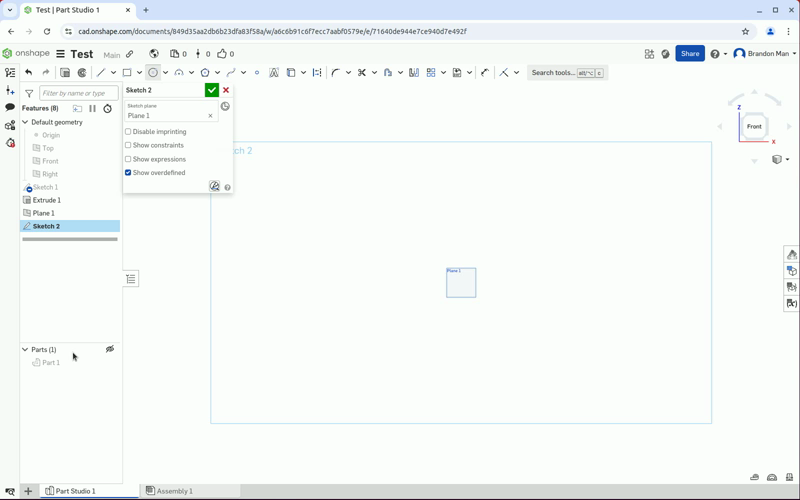
key_down(shift)
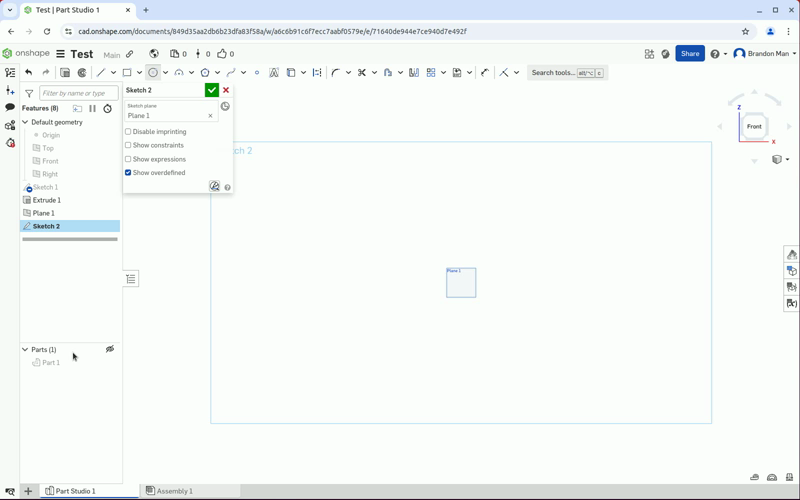
mouse_move(461, 282)
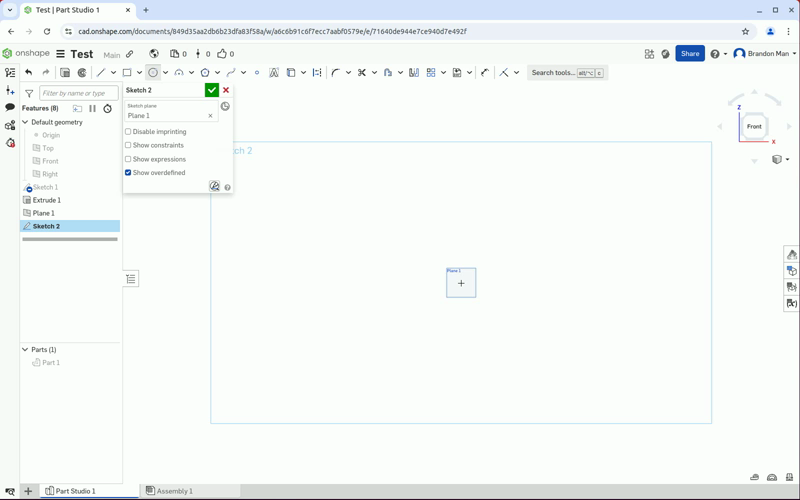
click(461, 282)
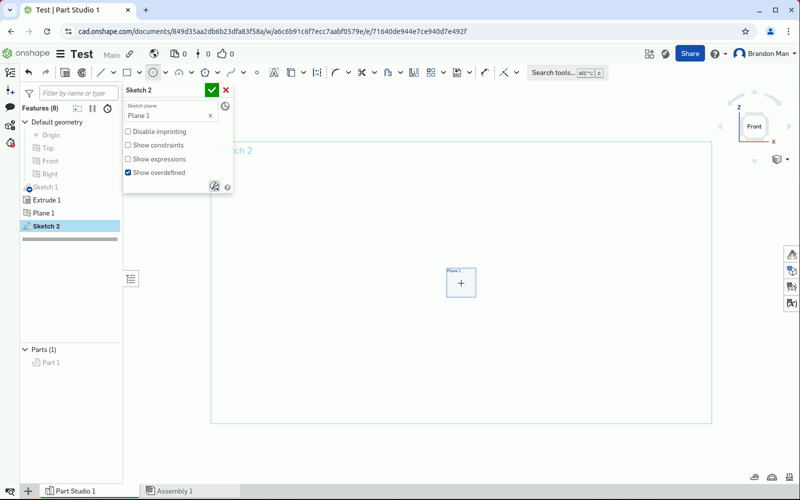
key_up(shift)
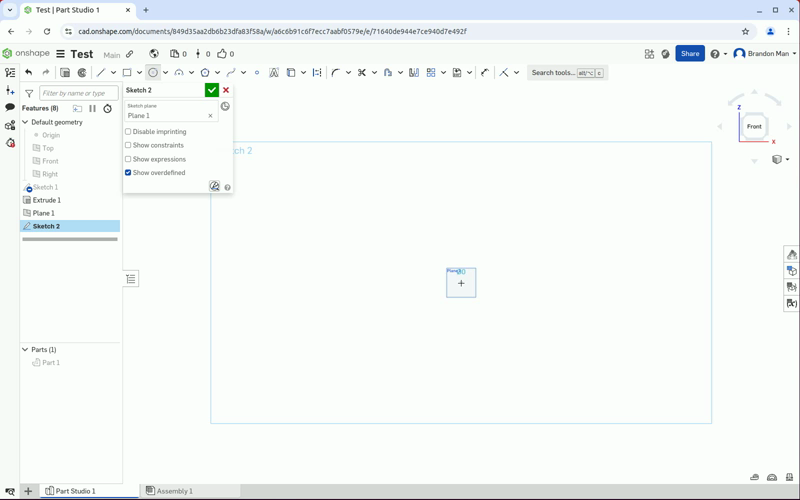
mouse_move(509, 282)
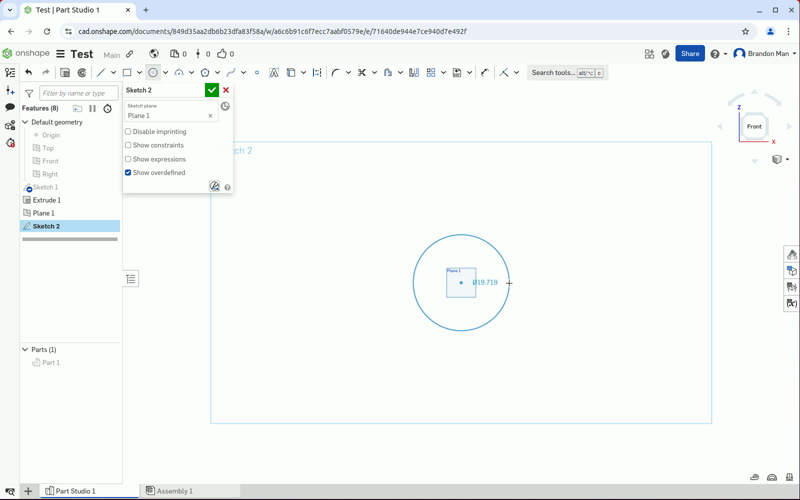
click(509, 282)
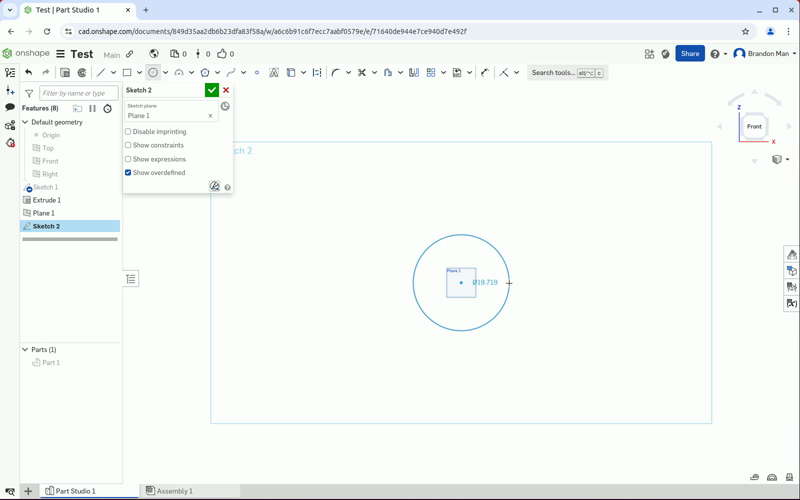
key(esc)
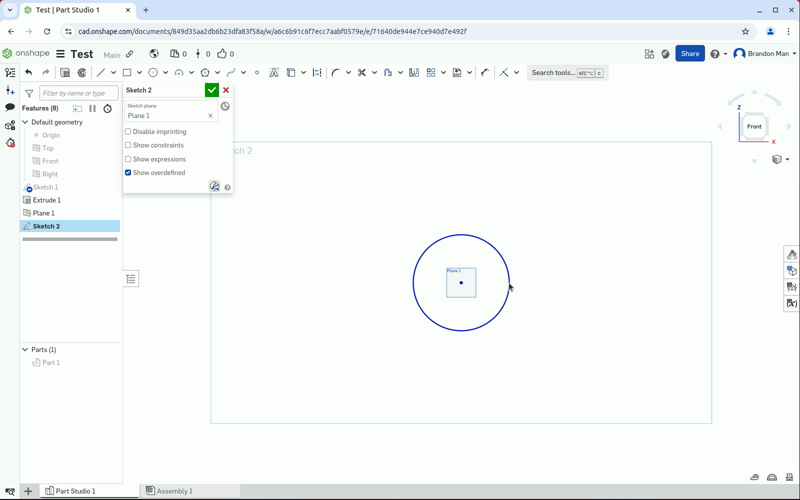
mouse_move(439, 306)
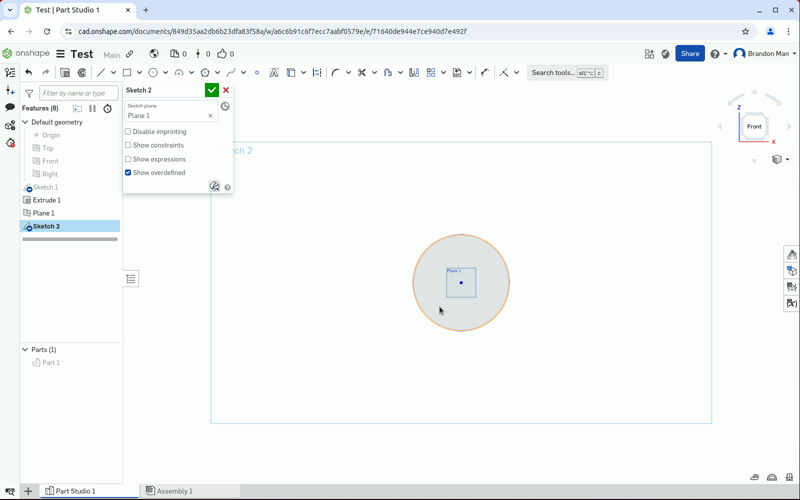
click(439, 306)
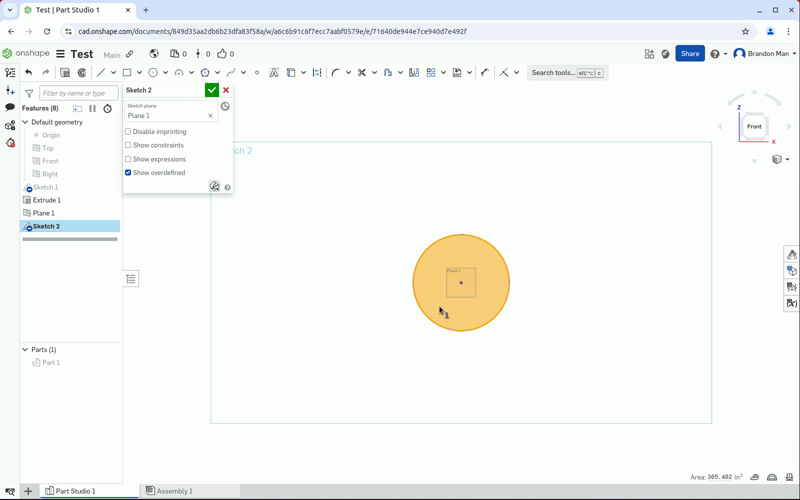
mouse_move(73, 352)
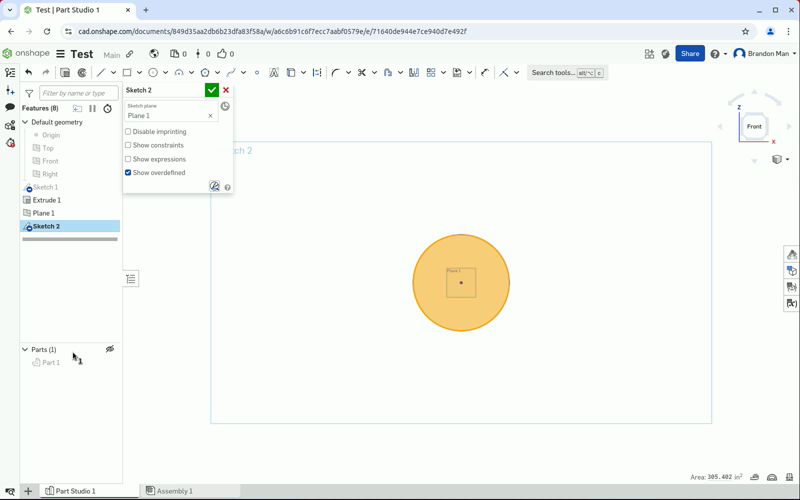
key(shift+y)
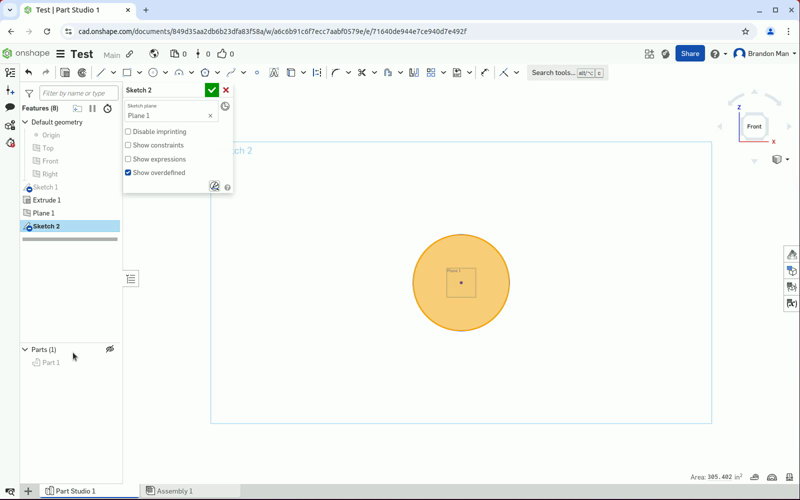
key(shift+e)
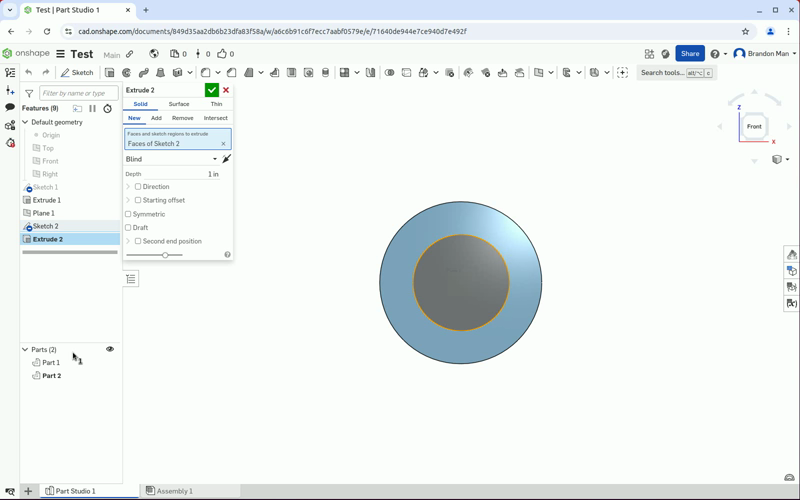
mouse_move(143, 106)
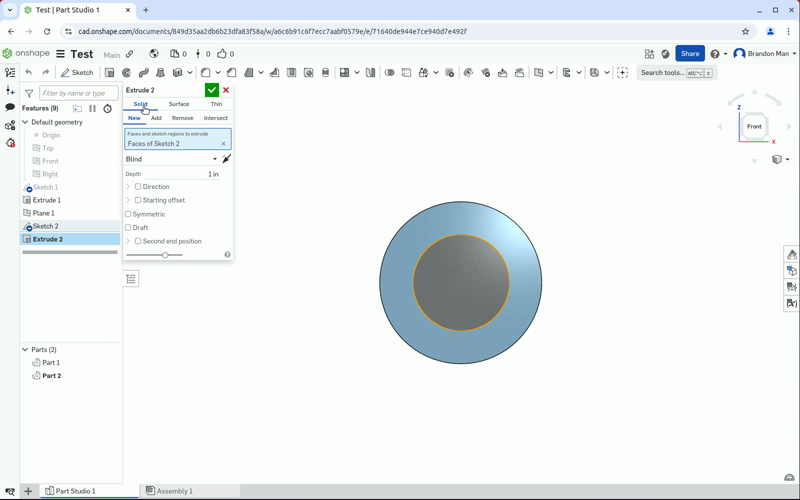
click(143, 106)
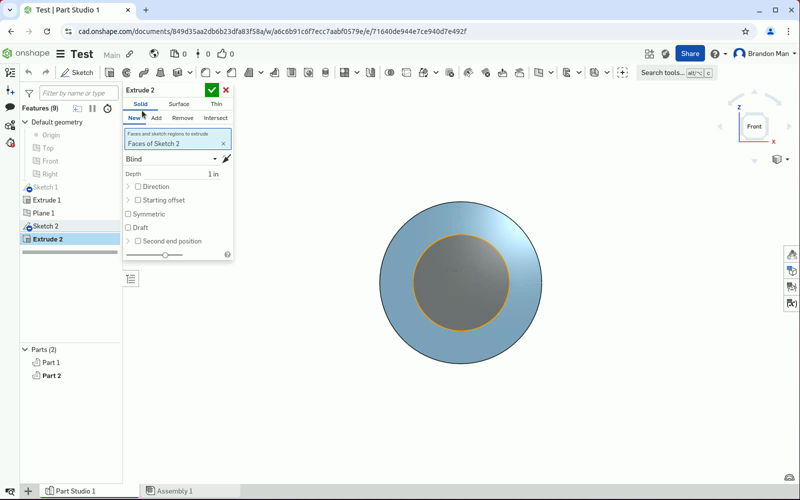
mouse_move(137, 120)
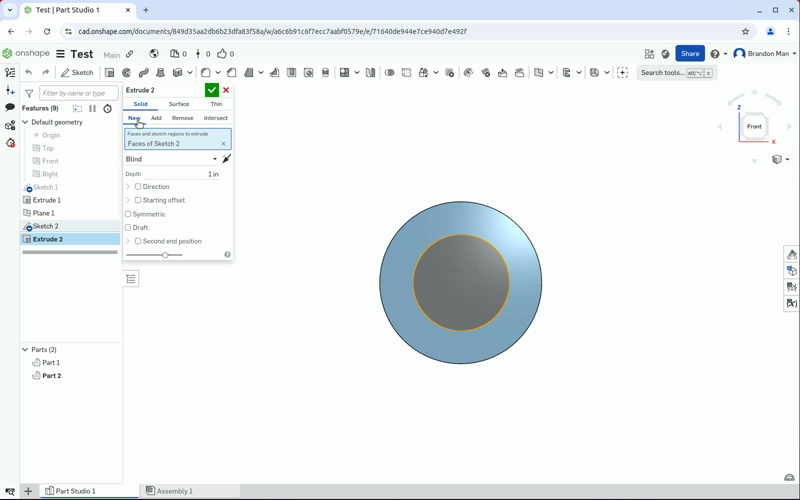
click(137, 120)
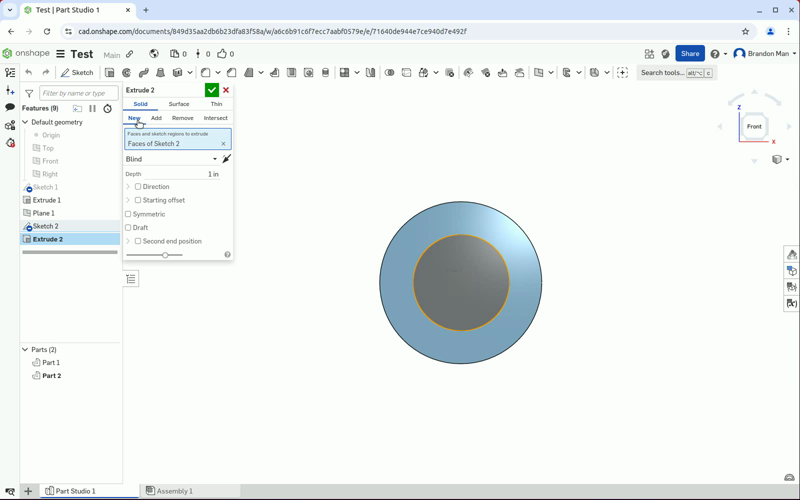
key(tab, 4)
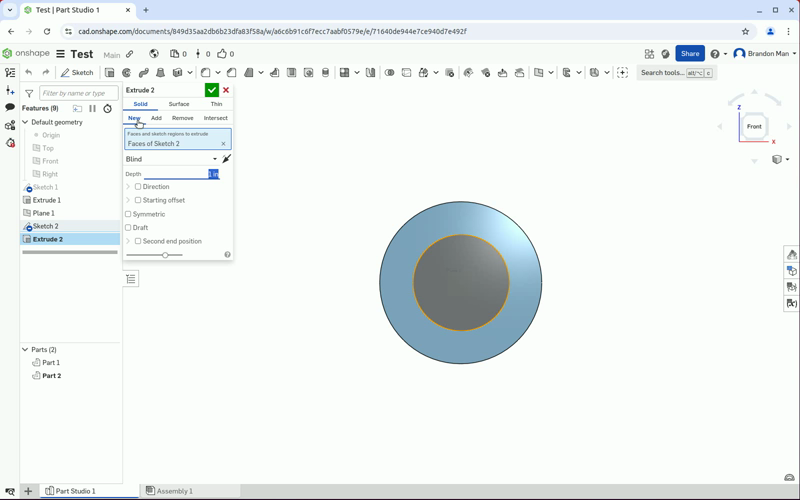
text(9.869)
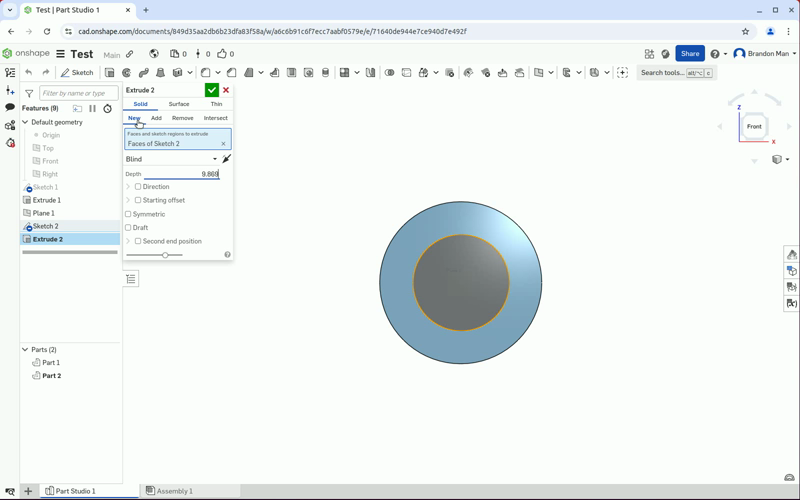
key(enter)
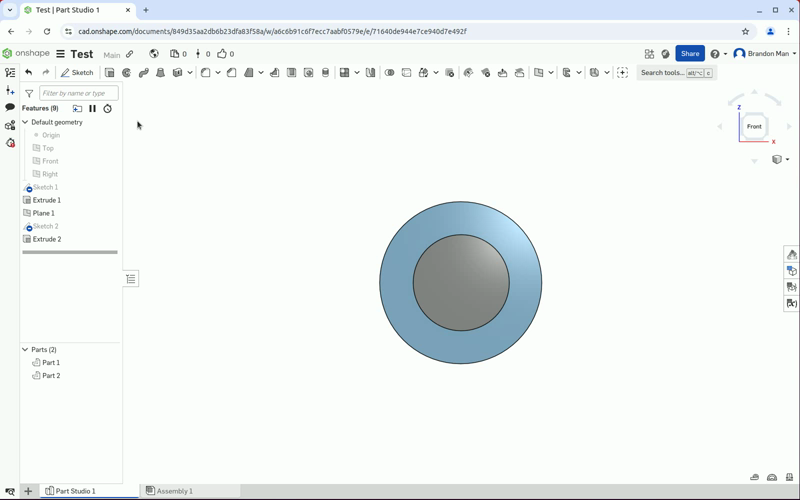
key(shift+h)
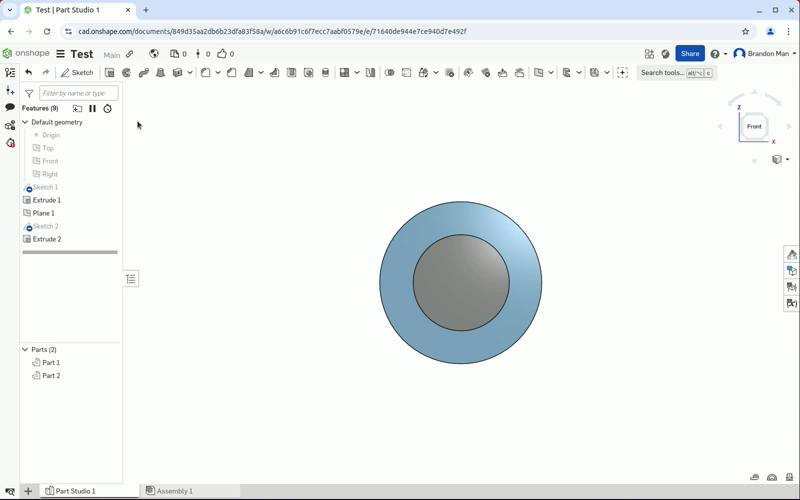
key(shift+h)
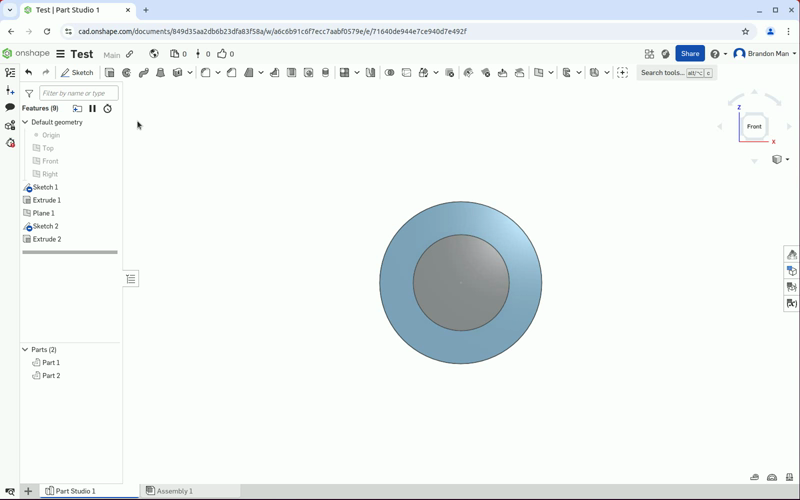
key(shift+7)
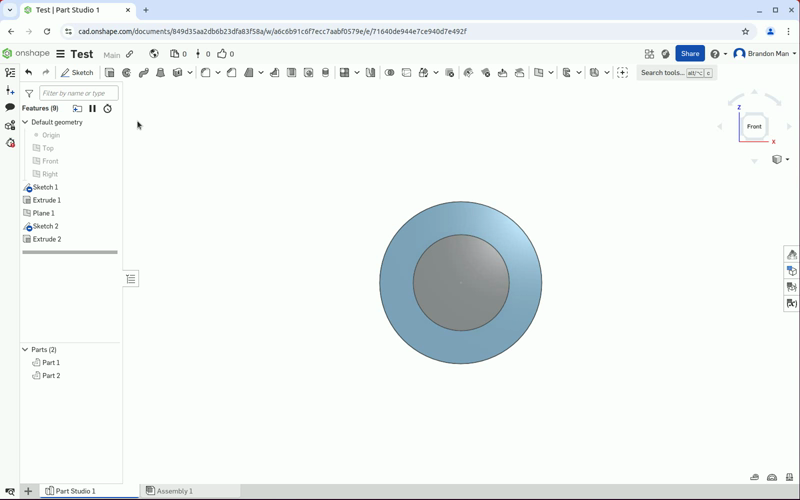
key(left, 2)
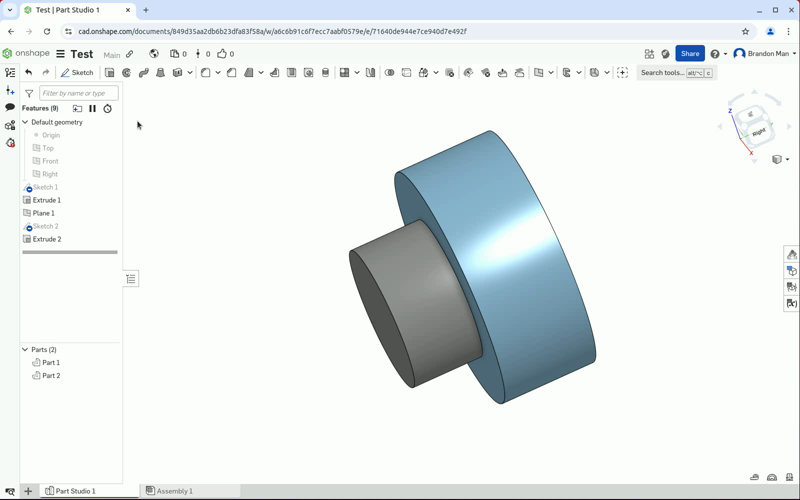
key(down, 2)
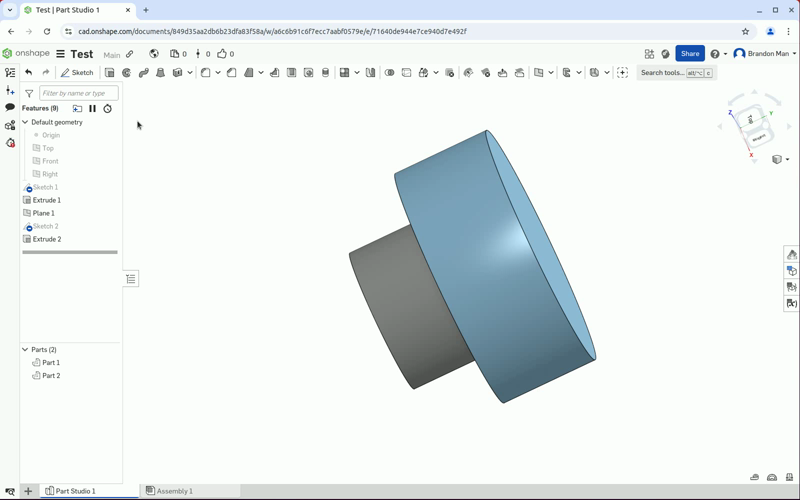
key(up, 2)
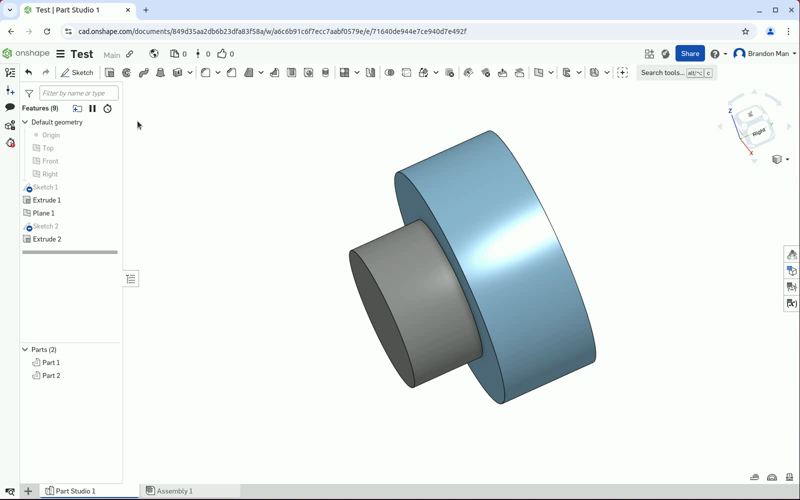
key(right, 2)
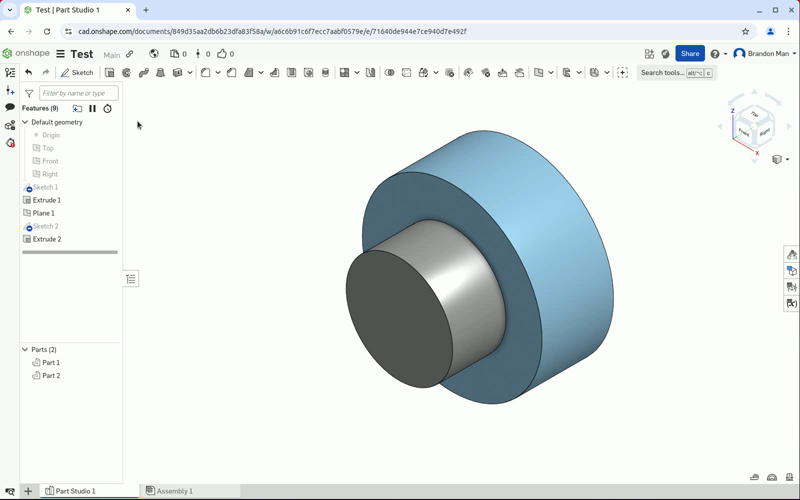
mouse_move(73, 189)
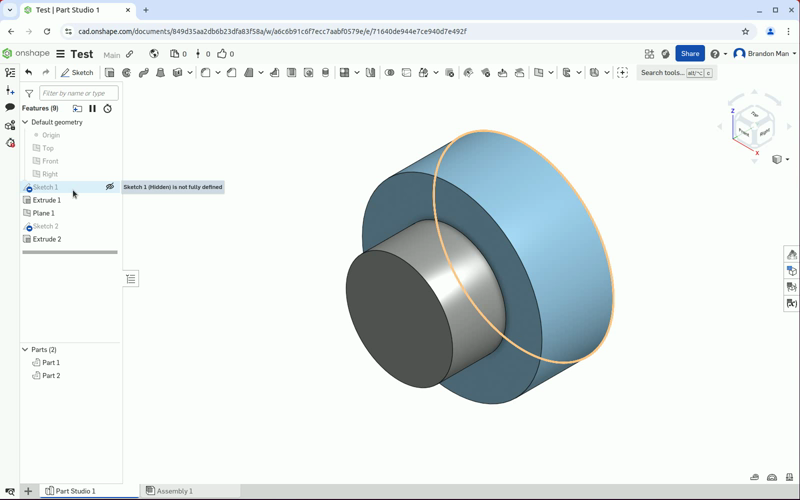
click(73, 189)